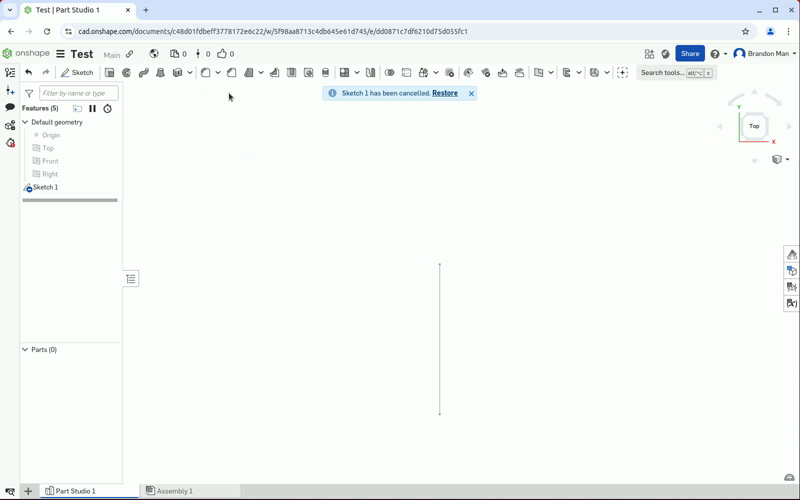
key(shift+h)
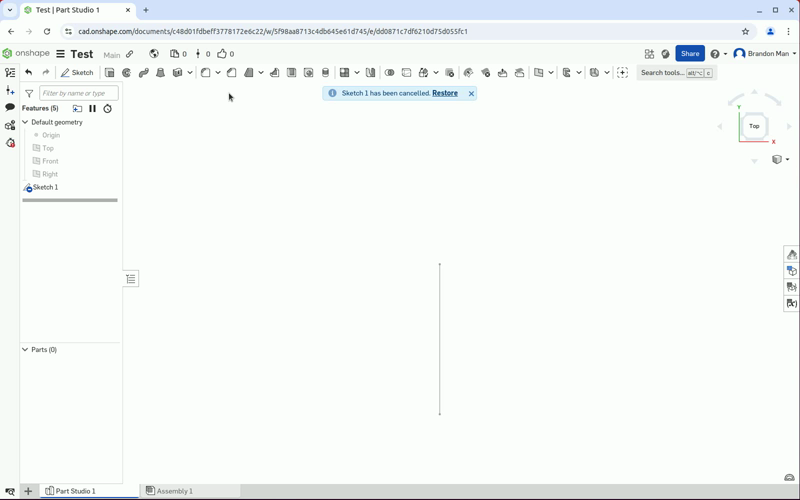
key(shift+s)
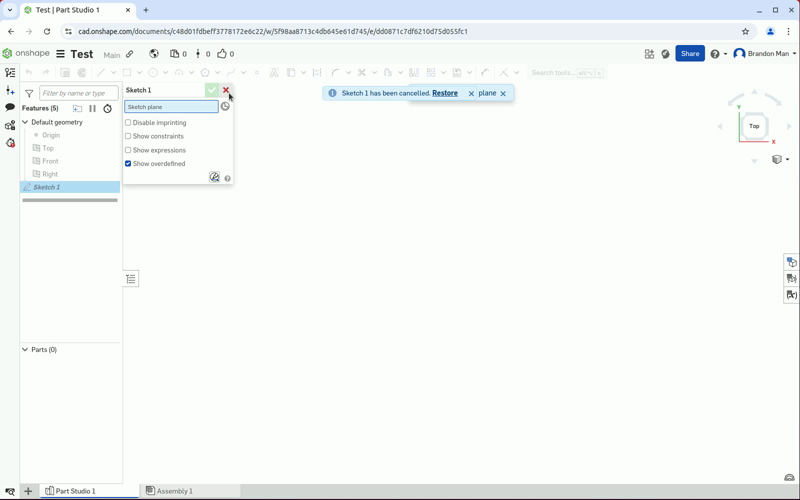
mouse_move(73, 150)
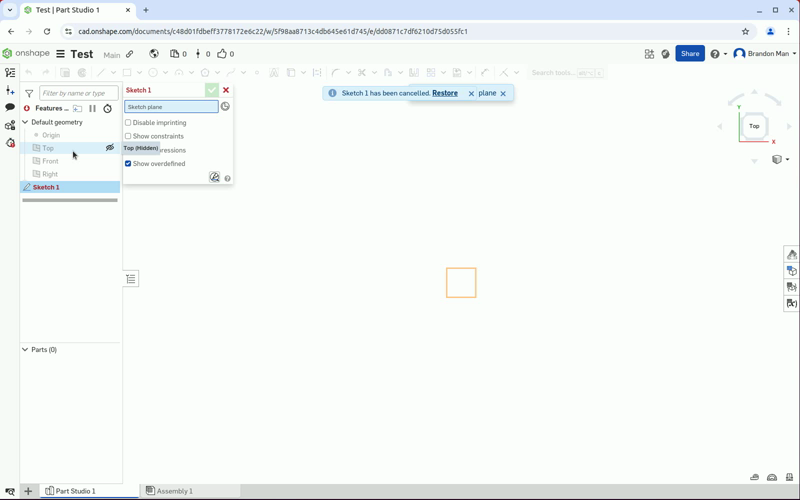
click(73, 150)
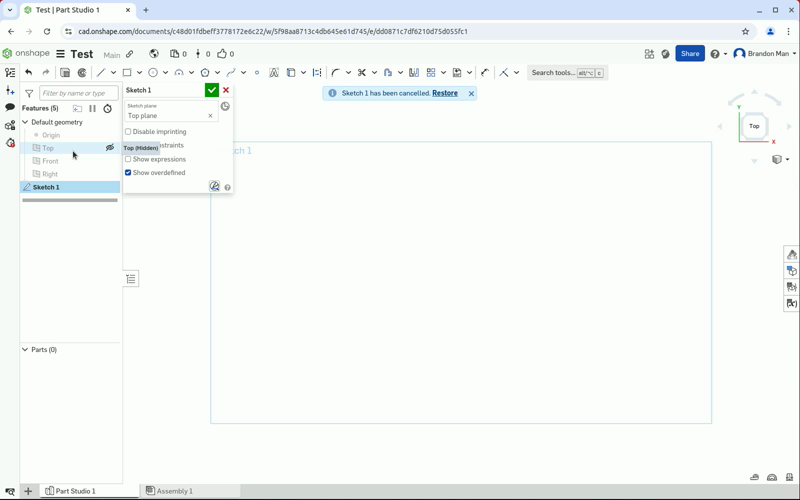
mouse_move(73, 352)
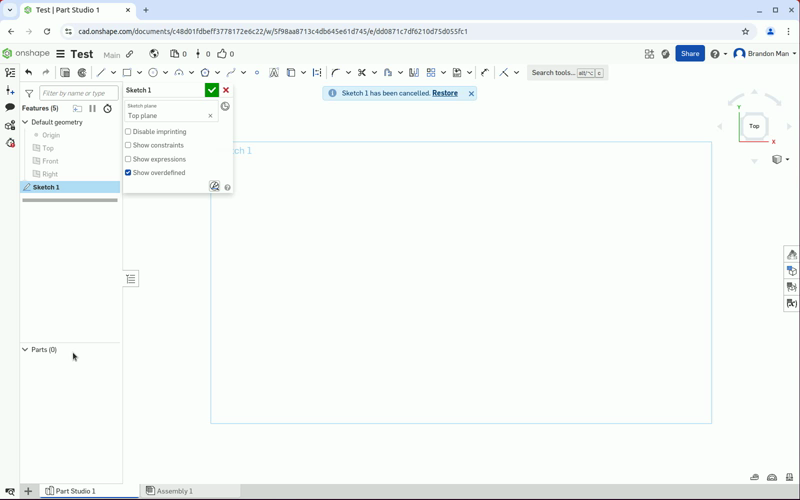
key(y)
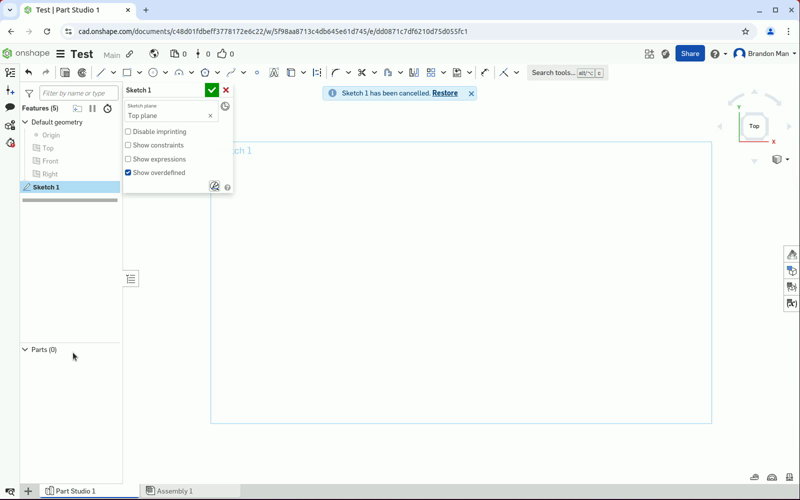
key(c)
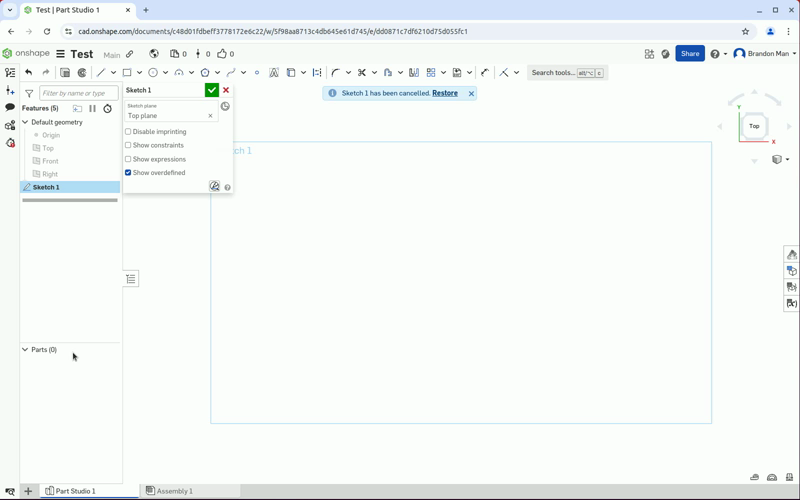
key_down(shift)
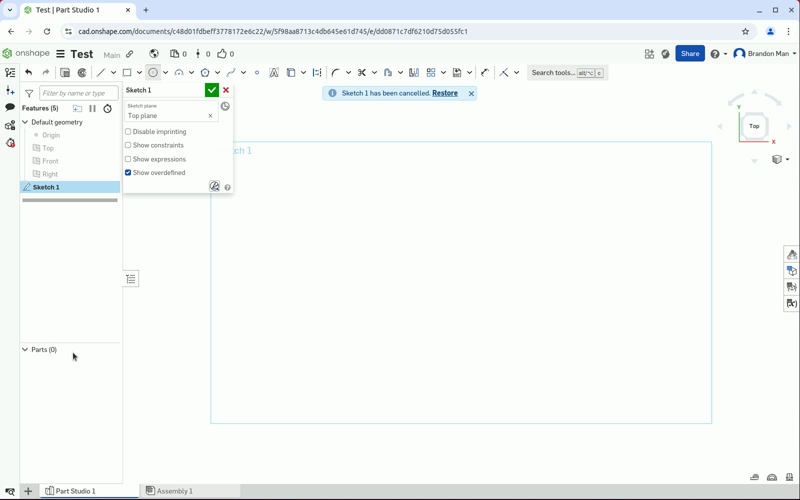
mouse_move(461, 282)
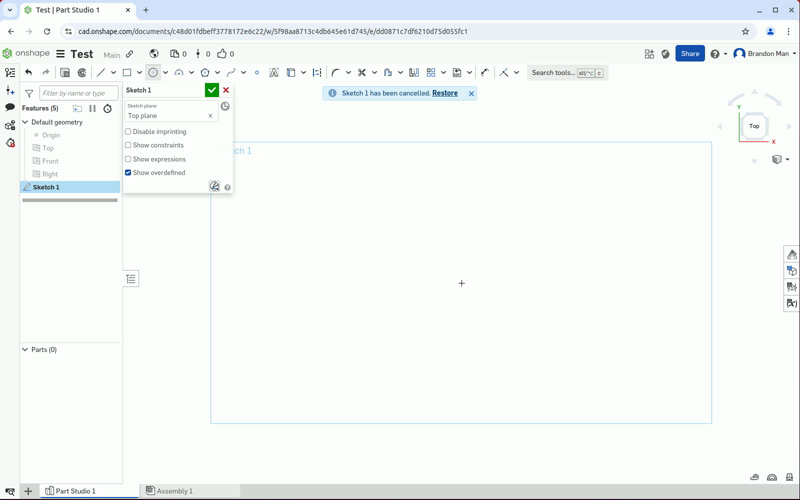
click(461, 282)
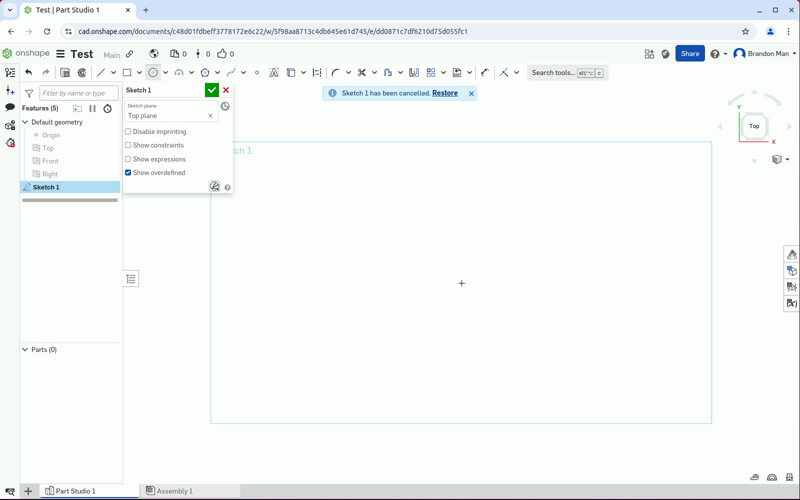
key_up(shift)
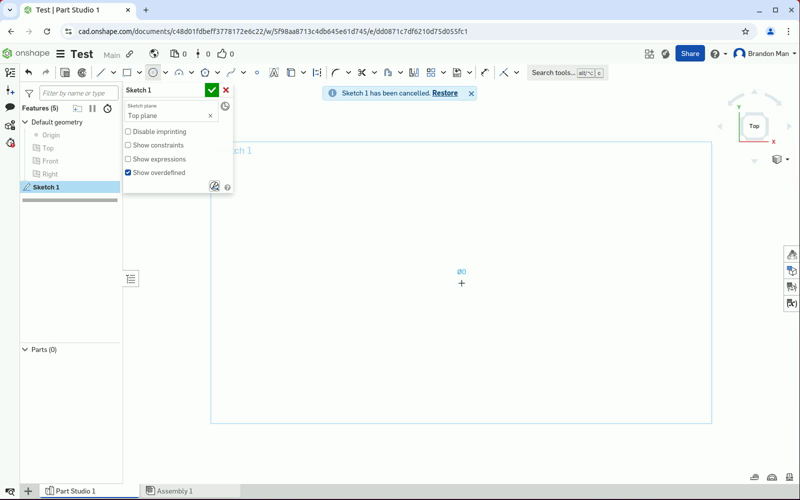
mouse_move(500, 282)
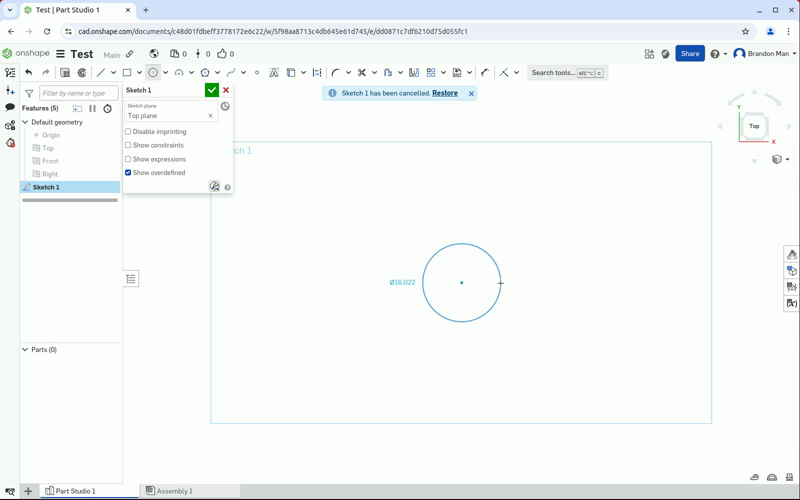
click(500, 282)
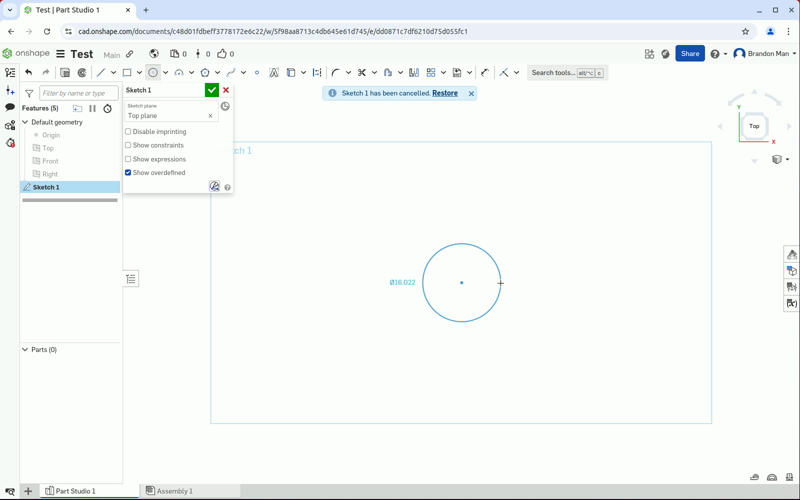
key(esc)
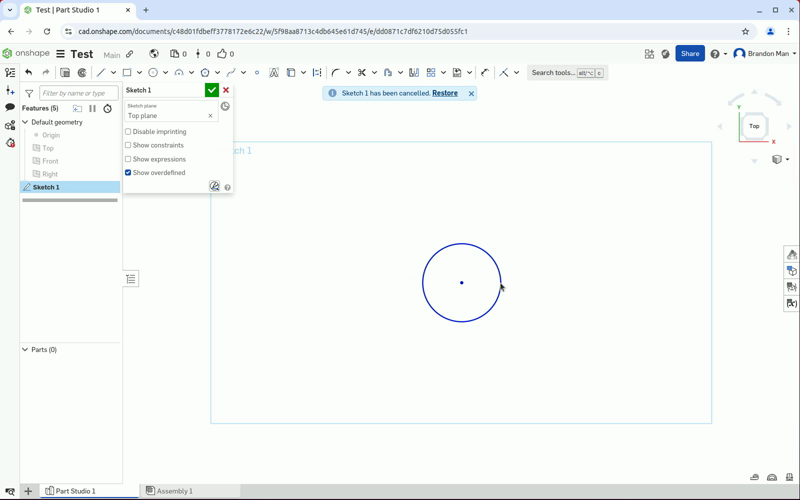
mouse_move(467, 283)
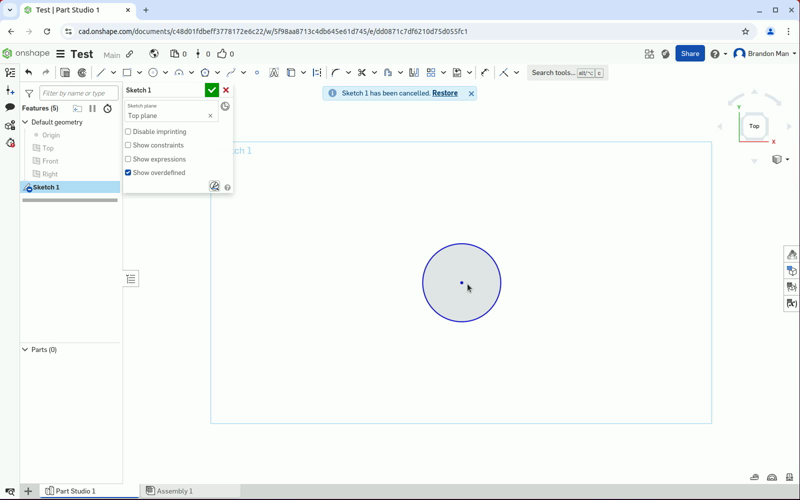
click(467, 283)
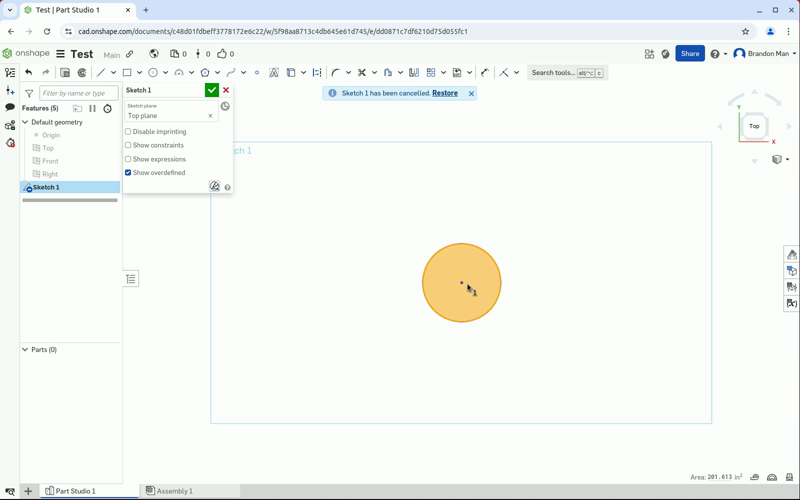
mouse_move(73, 352)
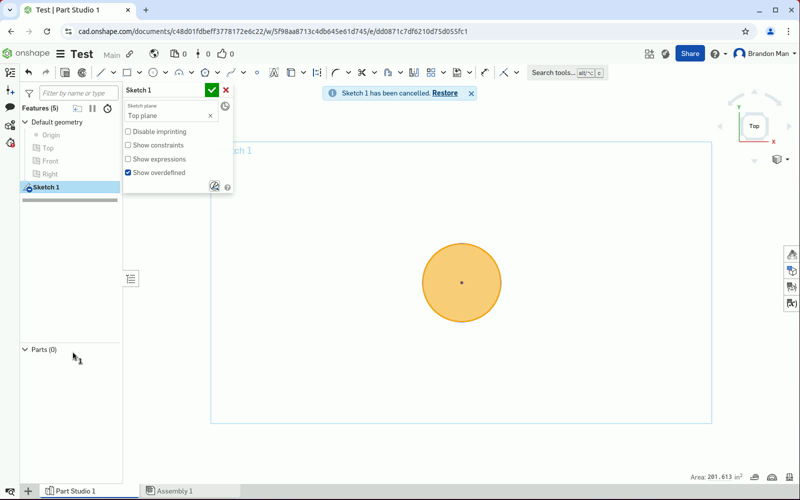
key(shift+y)
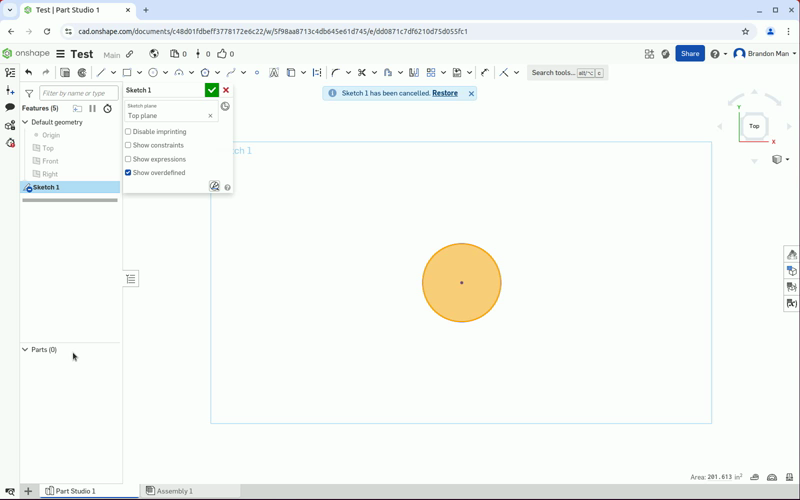
key(shift+e)
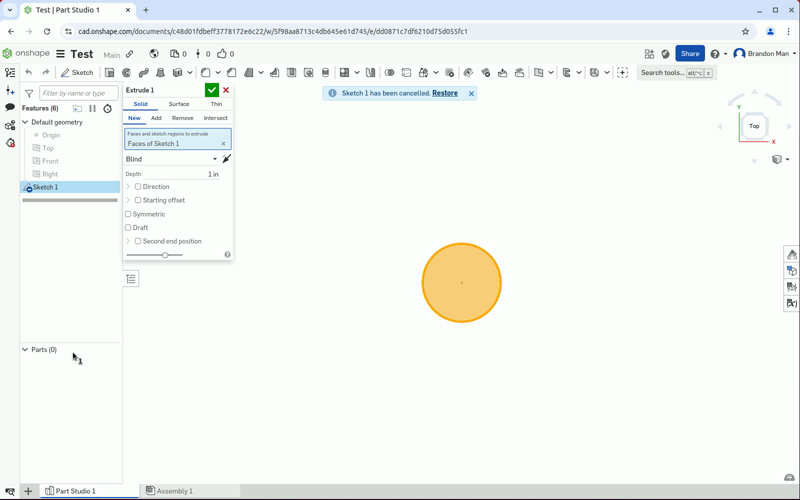
mouse_move(143, 106)
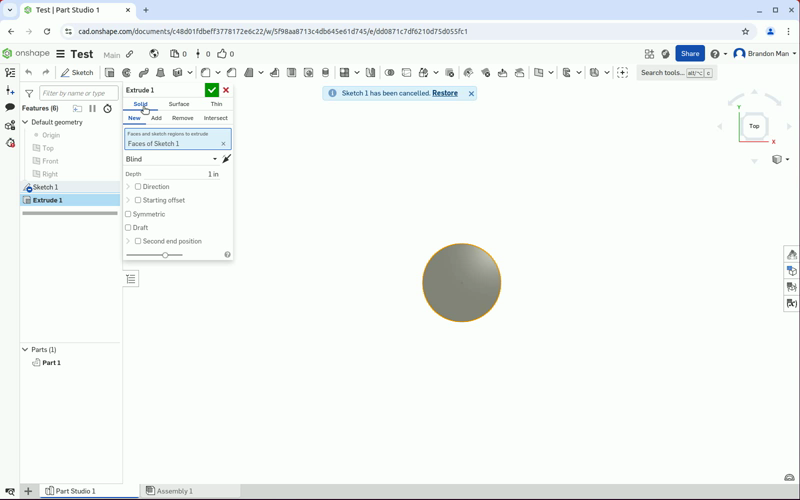
click(143, 106)
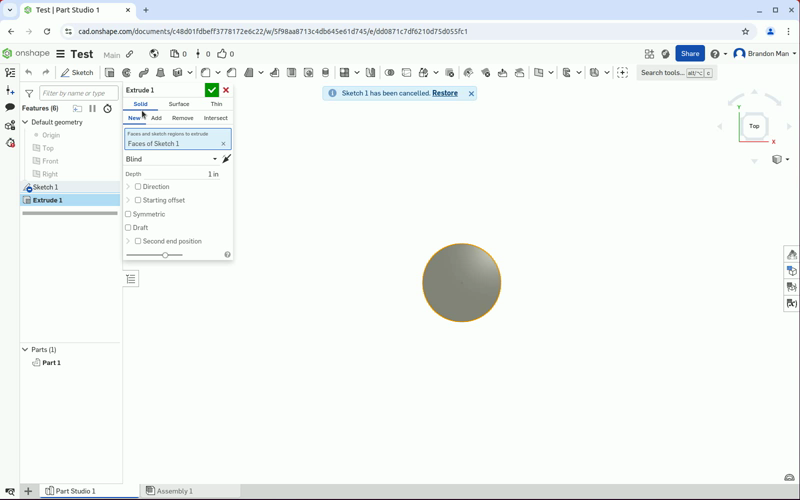
mouse_move(137, 120)
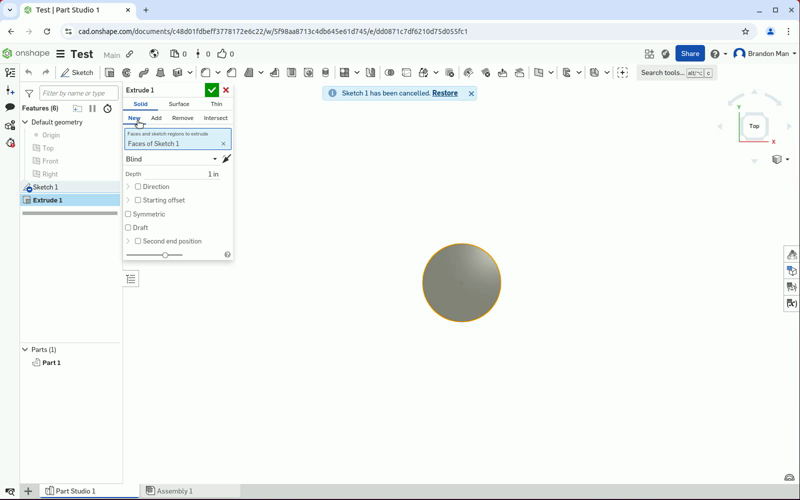
click(137, 120)
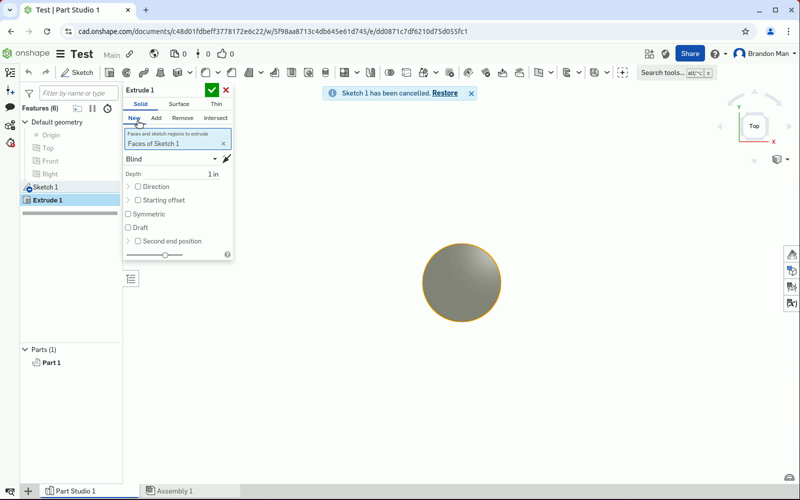
key(tab, 4)
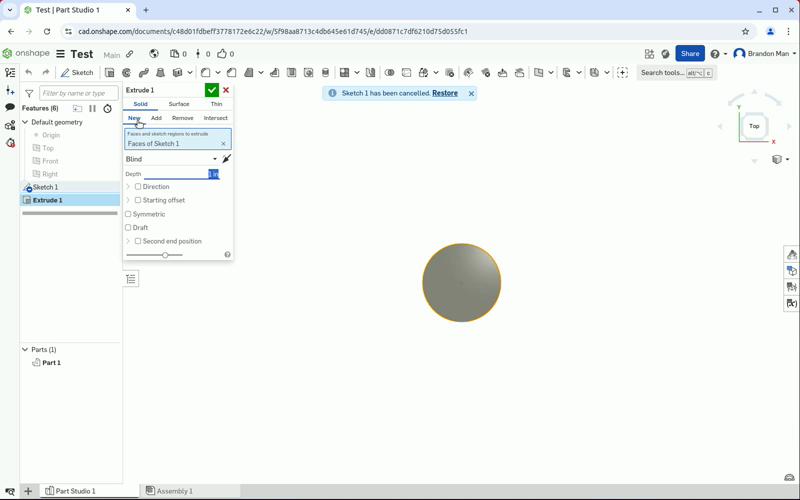
text(11.795)
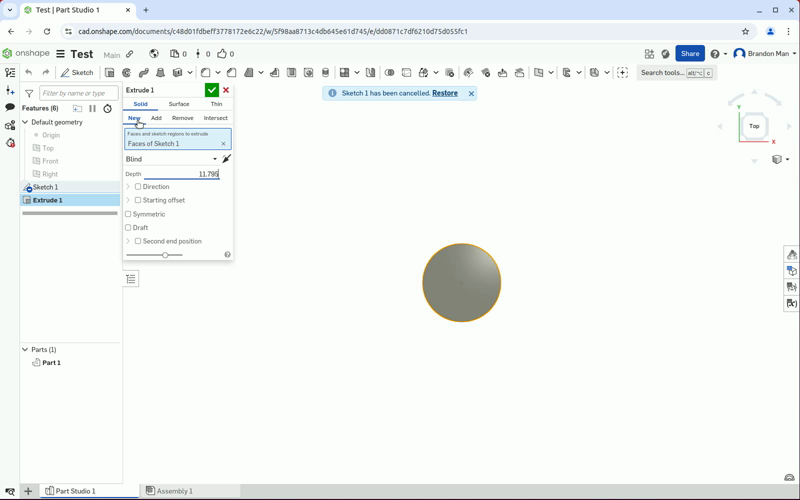
key(enter)
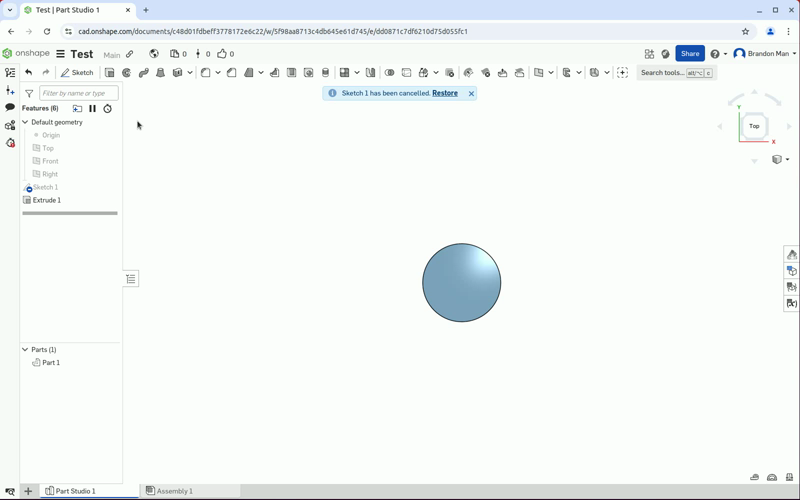
key(shift+h)
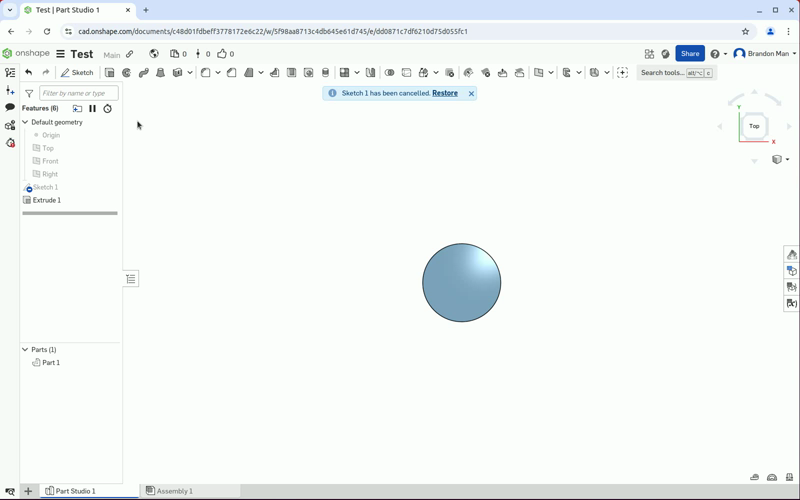
key(shift+h)
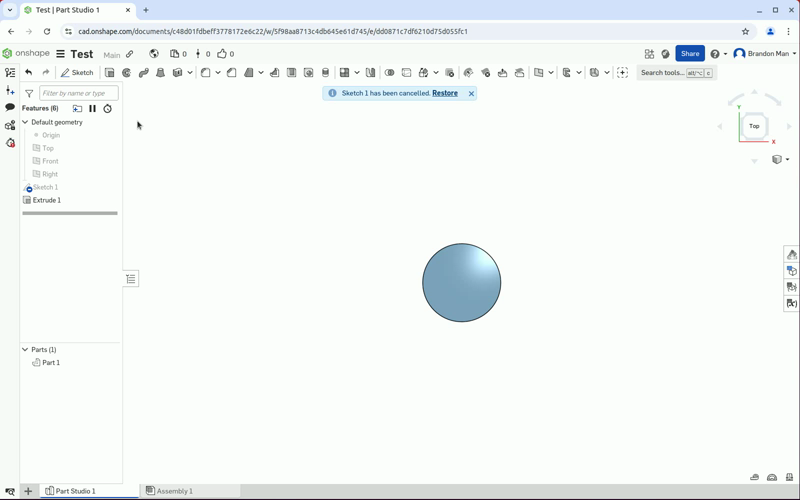
mouse_move(73, 189)
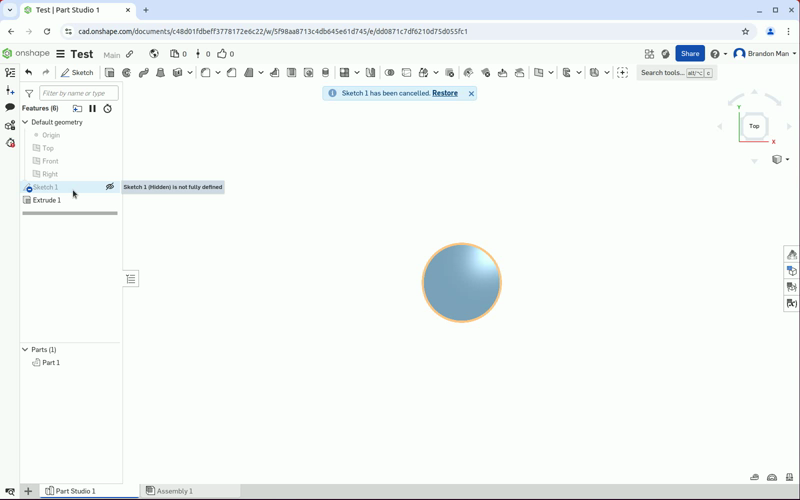
click(73, 189)
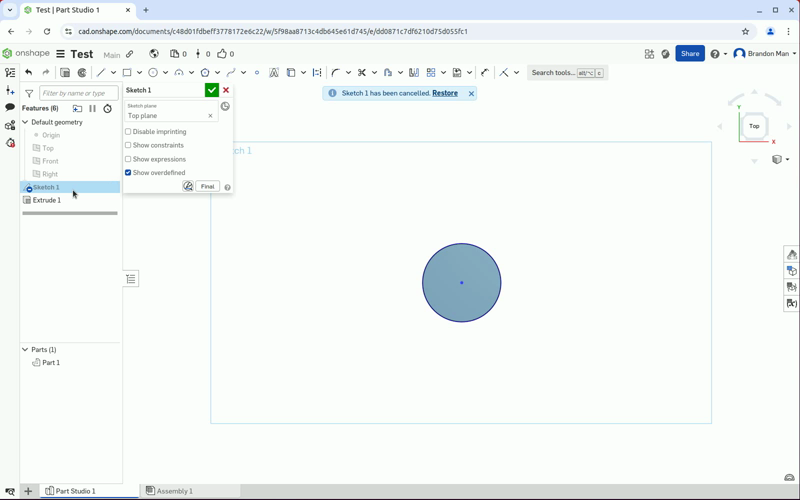
mouse_move(229, 92)
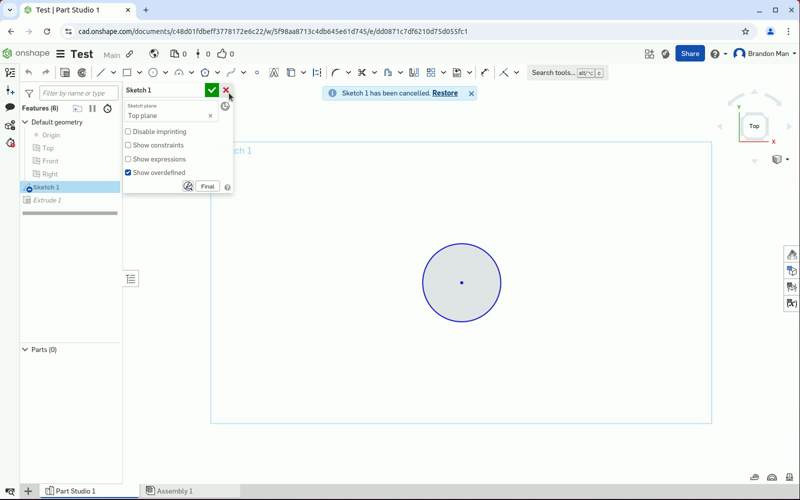
click(229, 92)
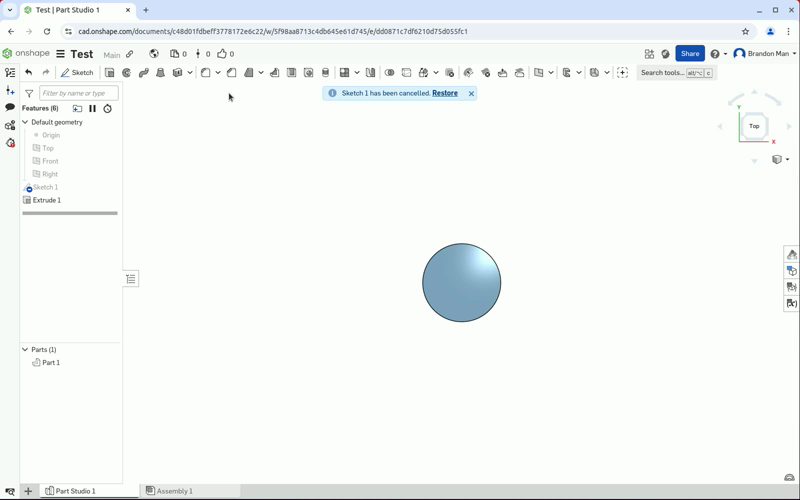
mouse_move(541, 75)
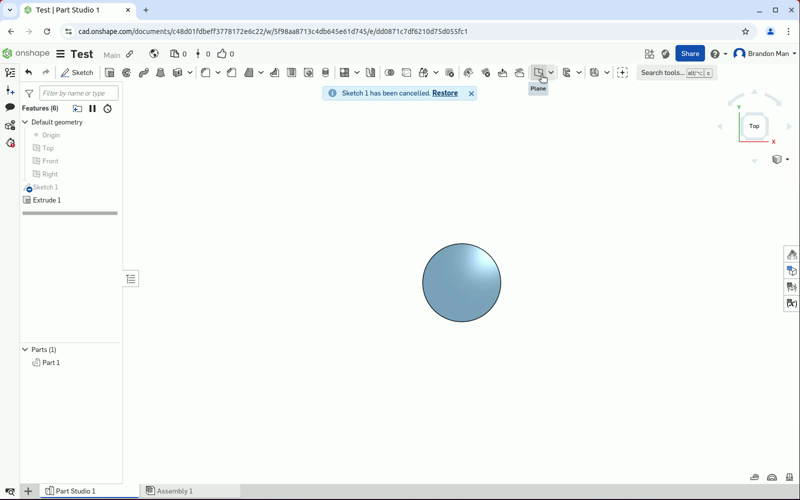
click(541, 75)
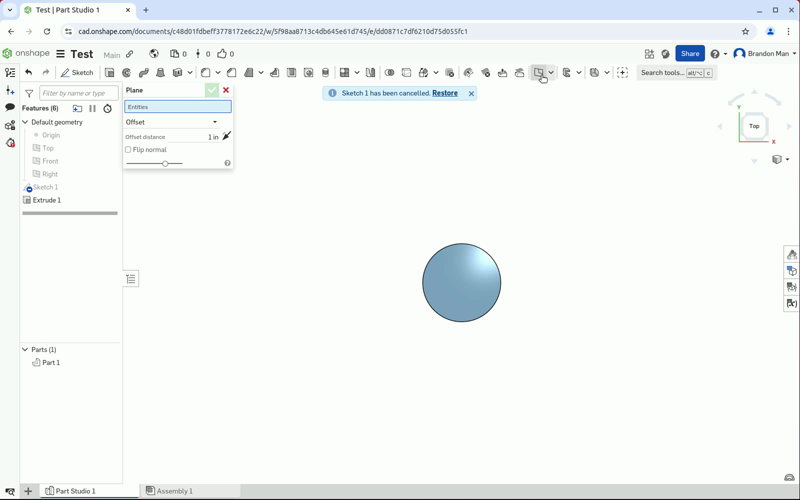
mouse_move(73, 150)
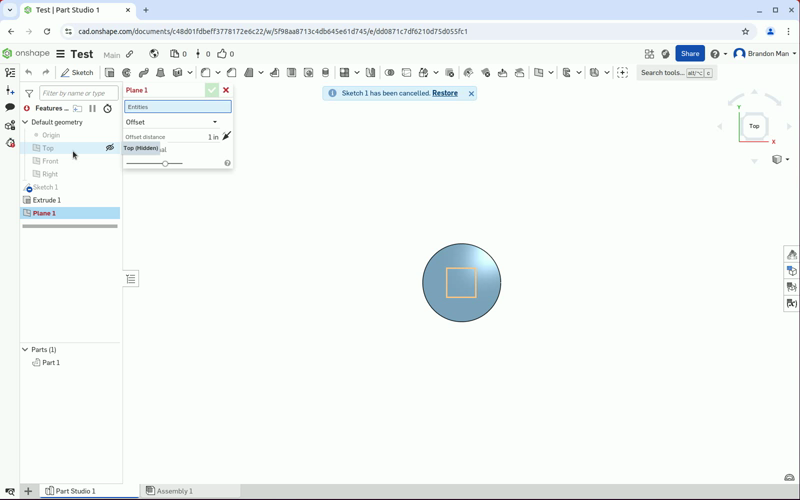
click(73, 150)
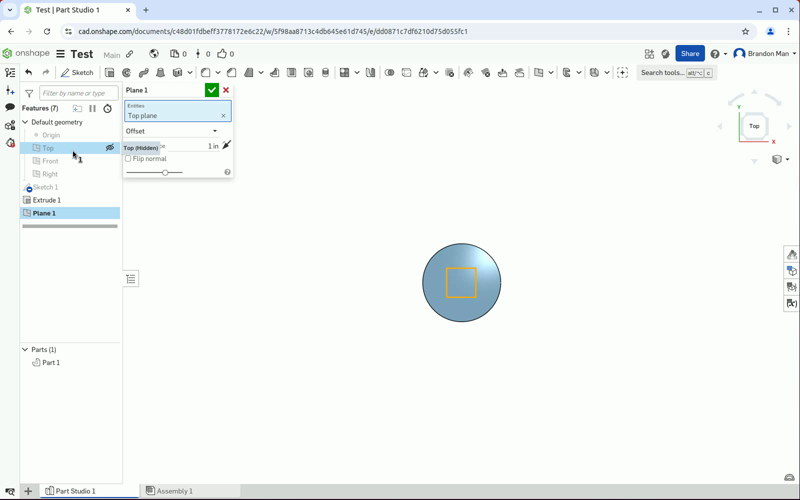
key(tab, 2)
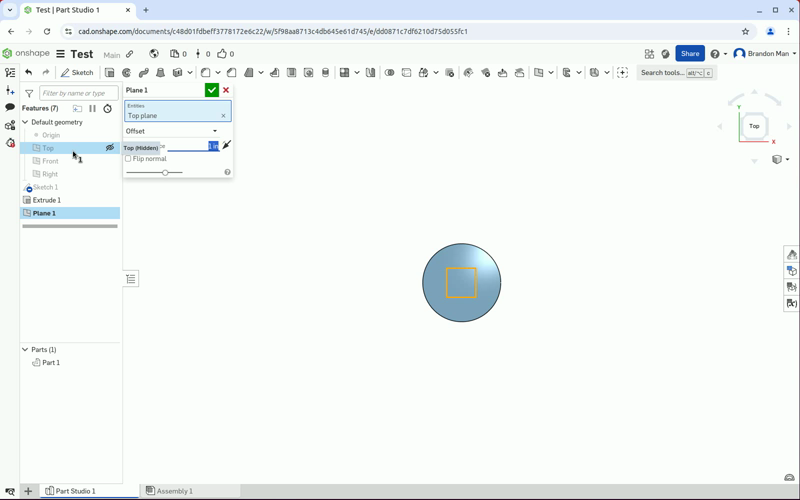
text(11.801)
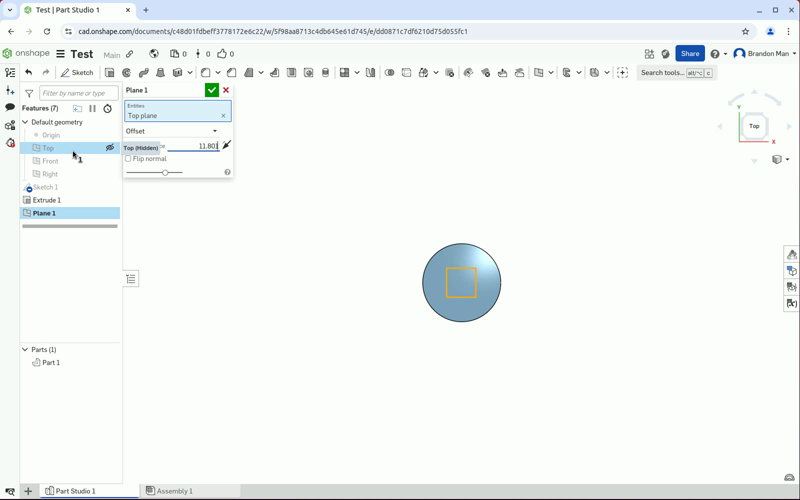
key(enter, 2)
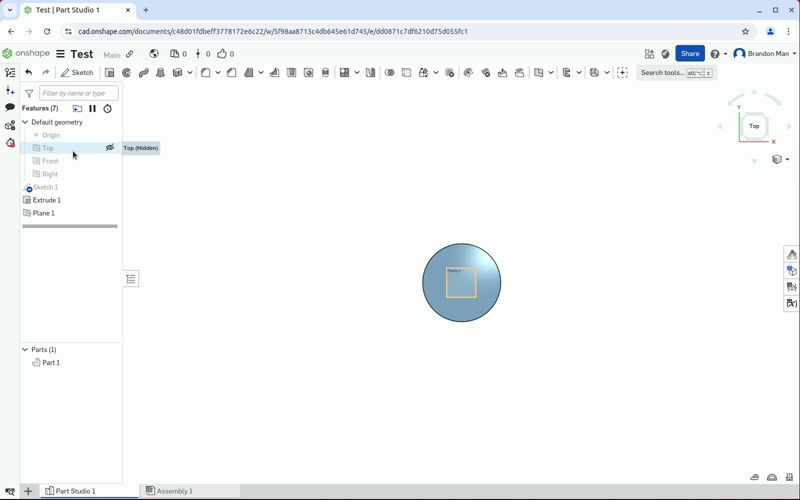
key(shift+s)
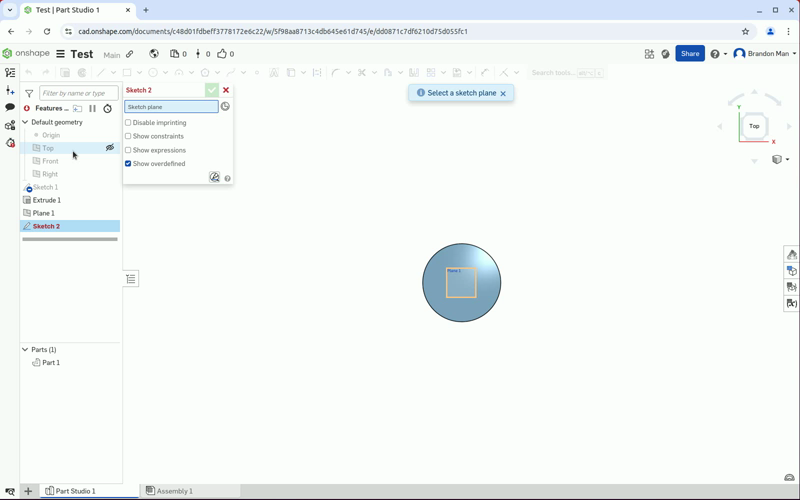
mouse_move(73, 215)
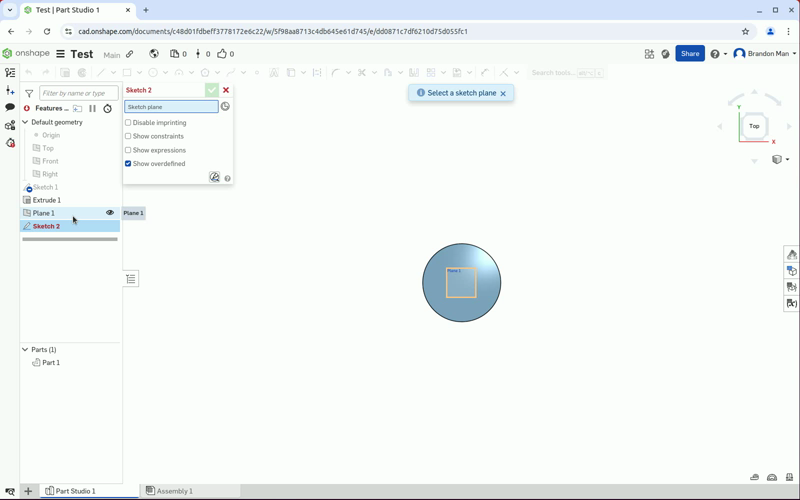
click(73, 215)
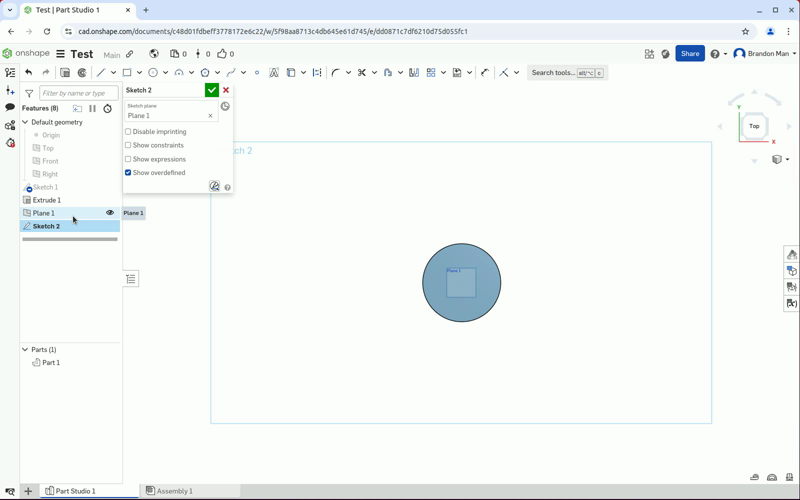
mouse_move(73, 352)
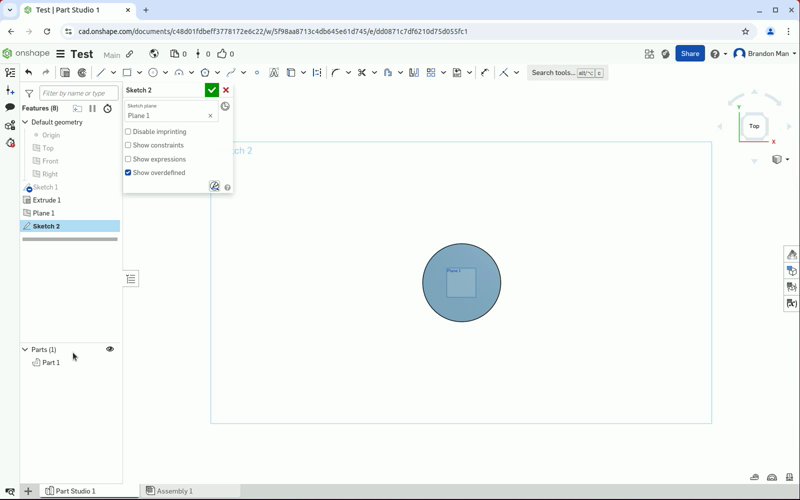
key(y)
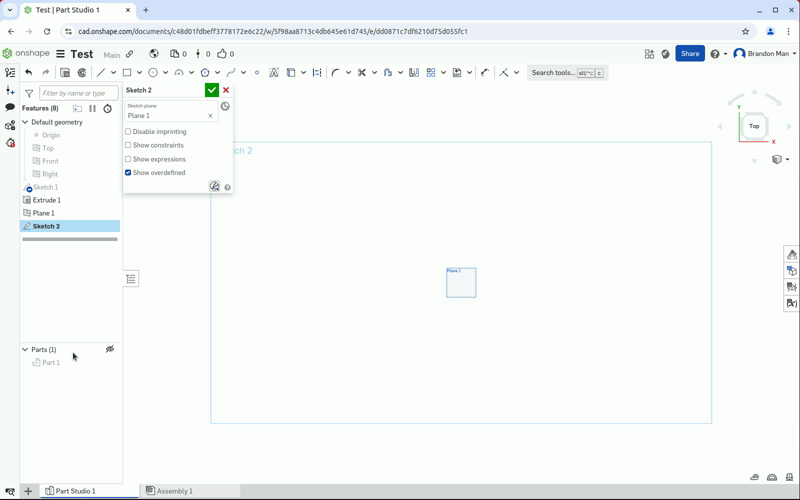
key(c)
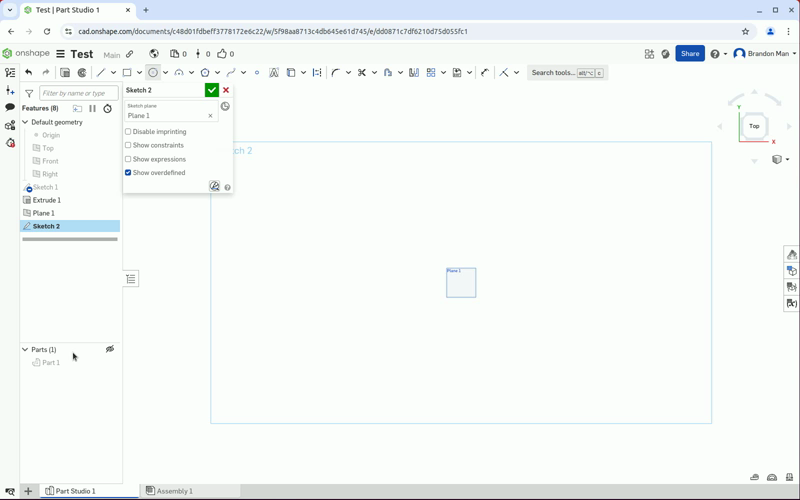
key_down(shift)
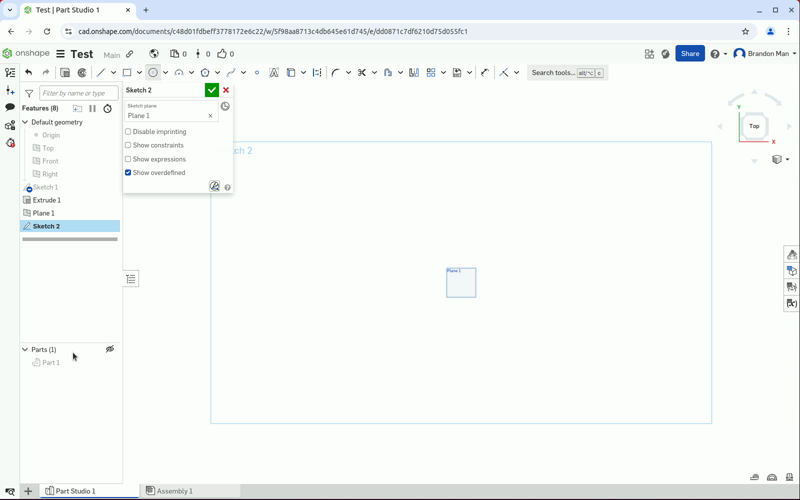
mouse_move(461, 282)
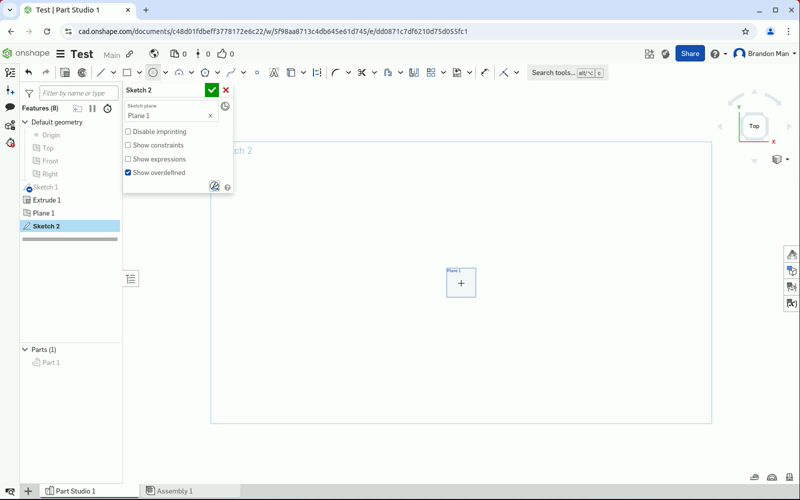
click(461, 282)
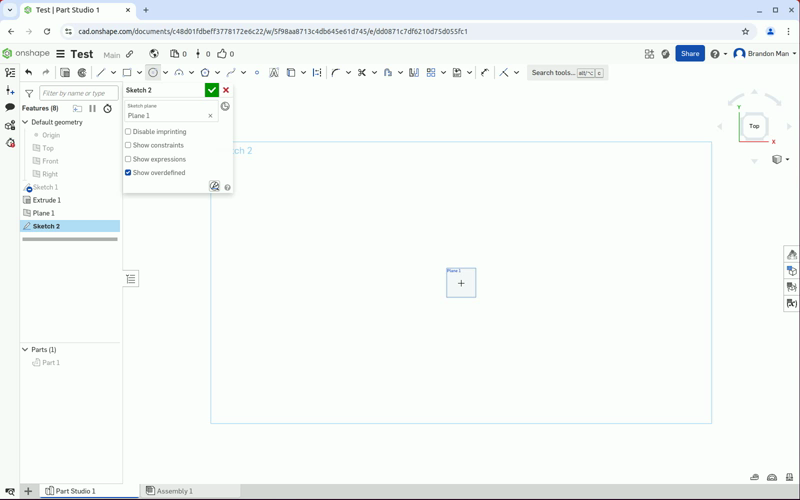
key_up(shift)
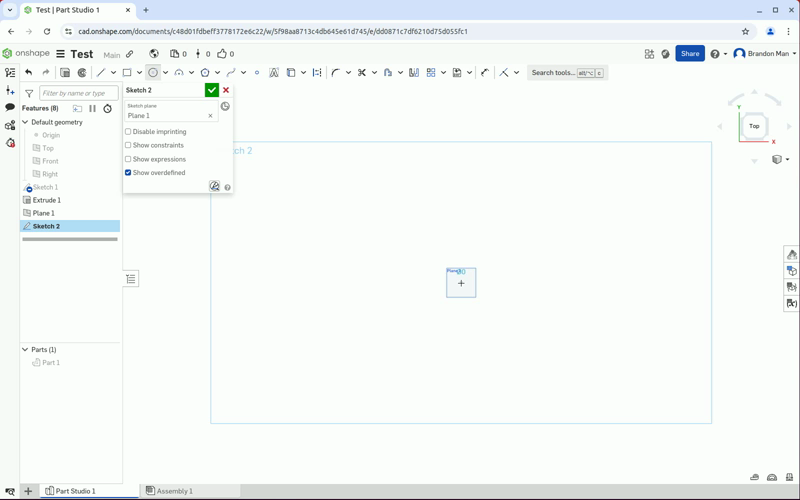
mouse_move(471, 282)
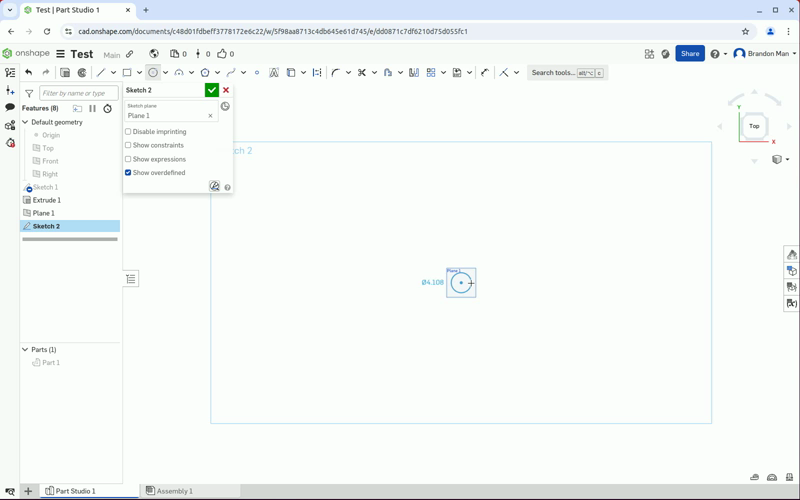
click(471, 282)
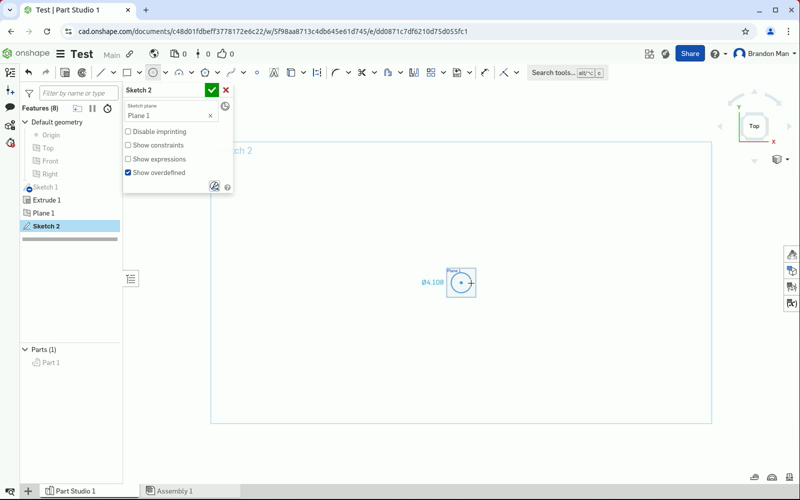
key(esc)
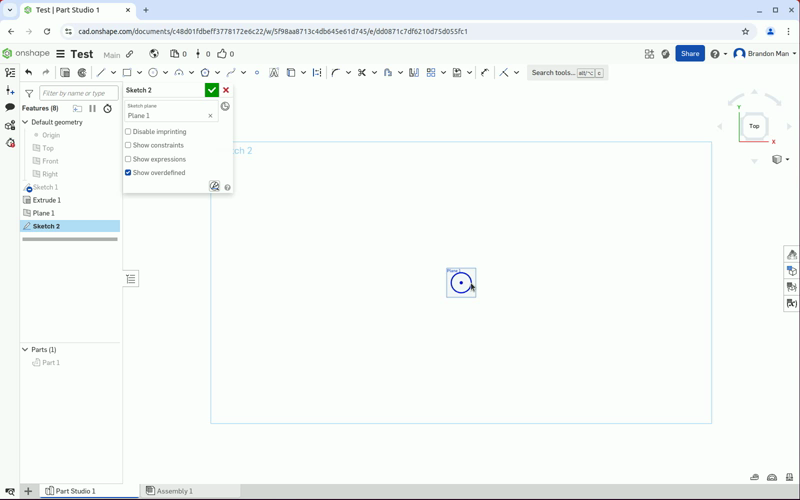
mouse_move(459, 288)
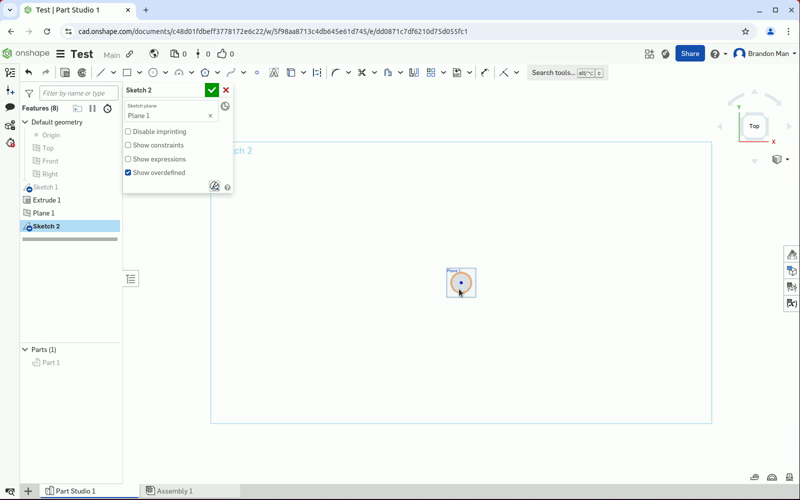
scroll(6)
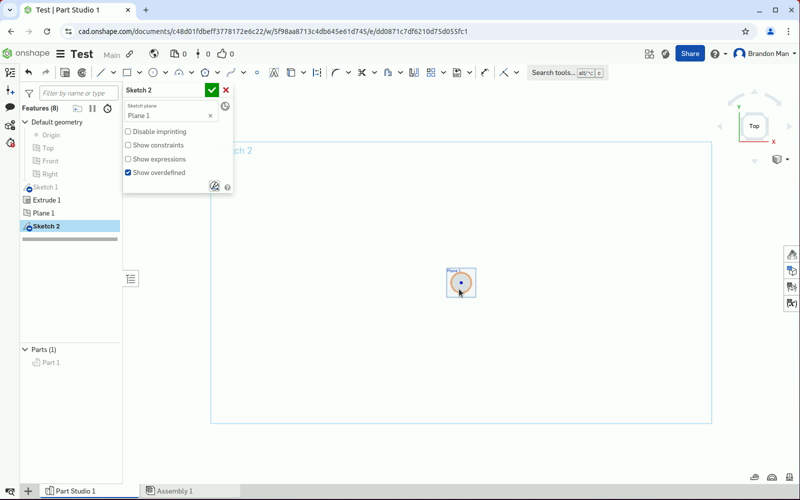
scroll(6)
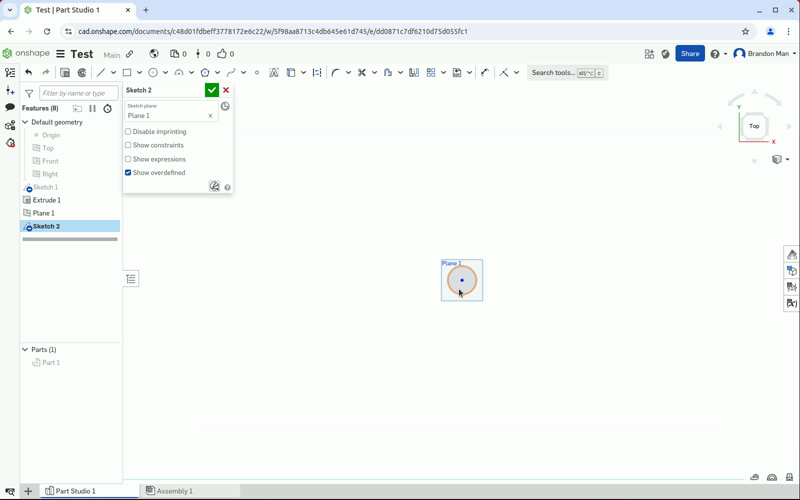
scroll(6)
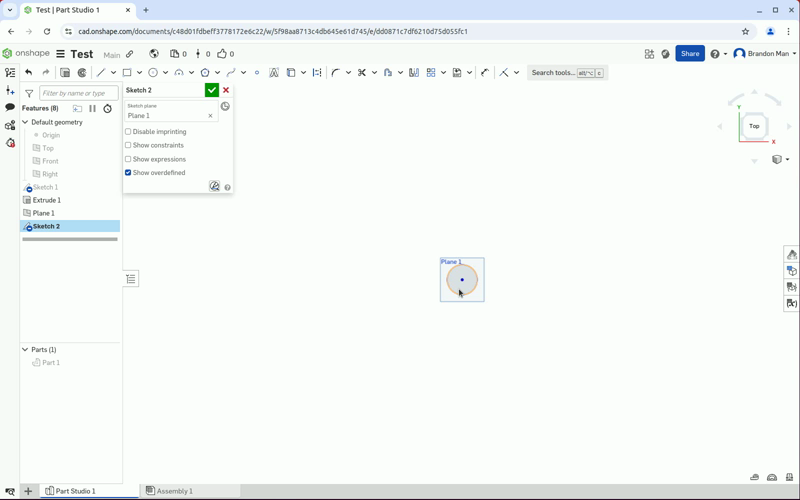
scroll(6)
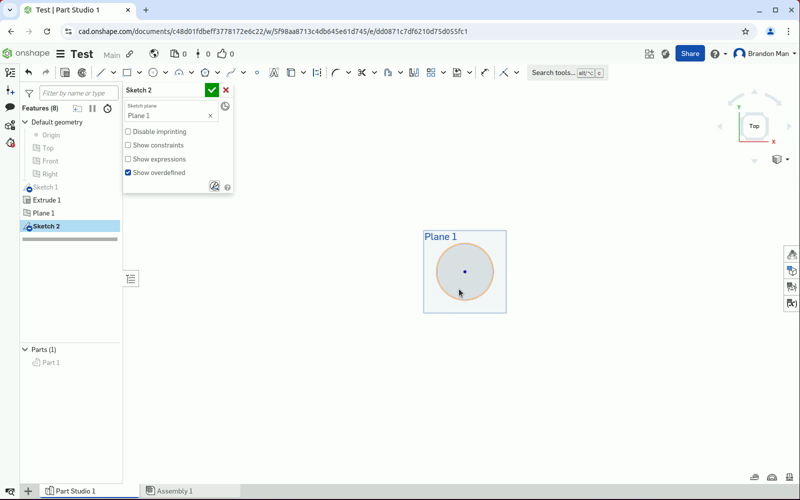
scroll(6)
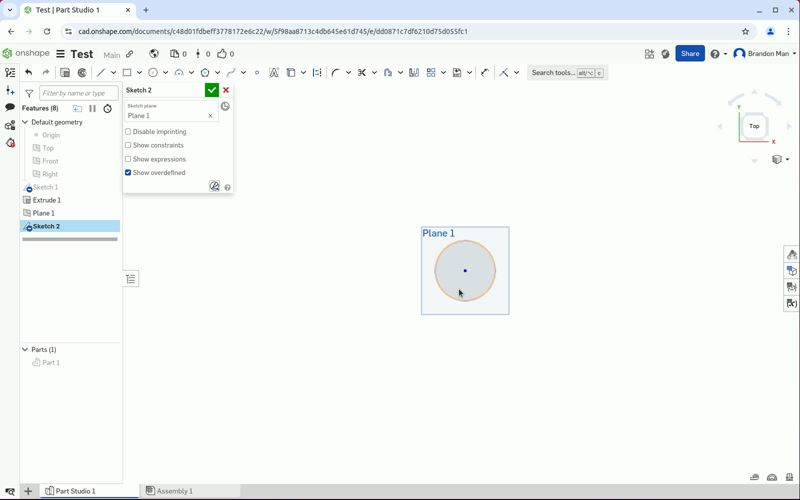
scroll(6)
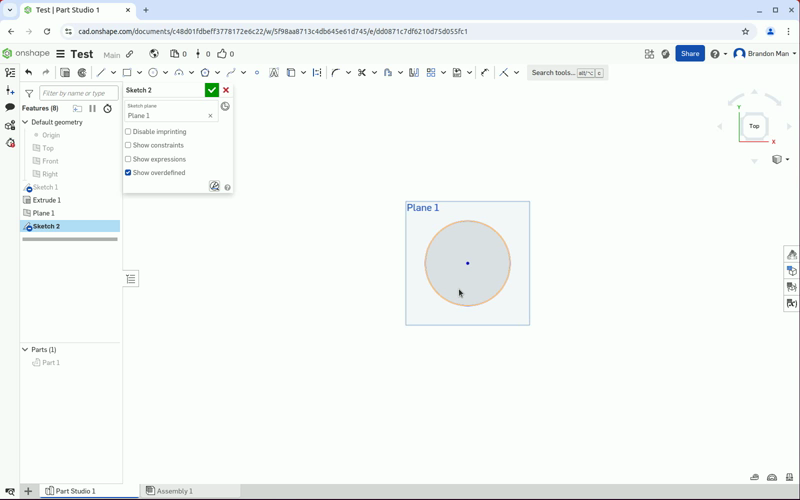
scroll(6)
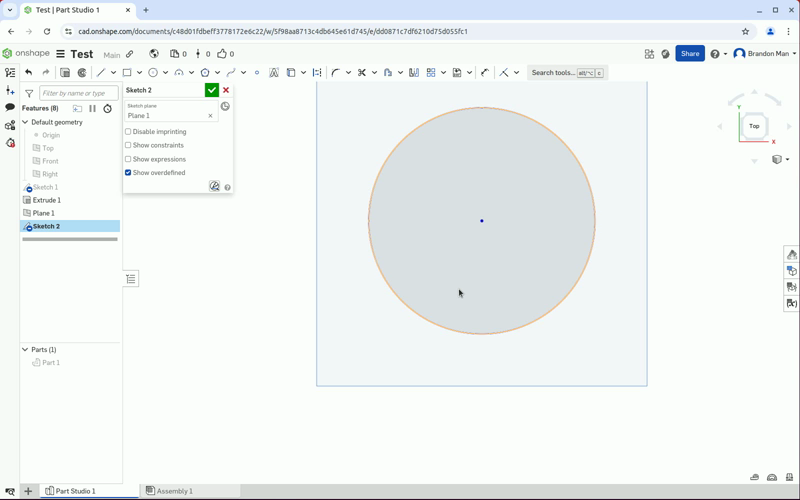
click(459, 288)
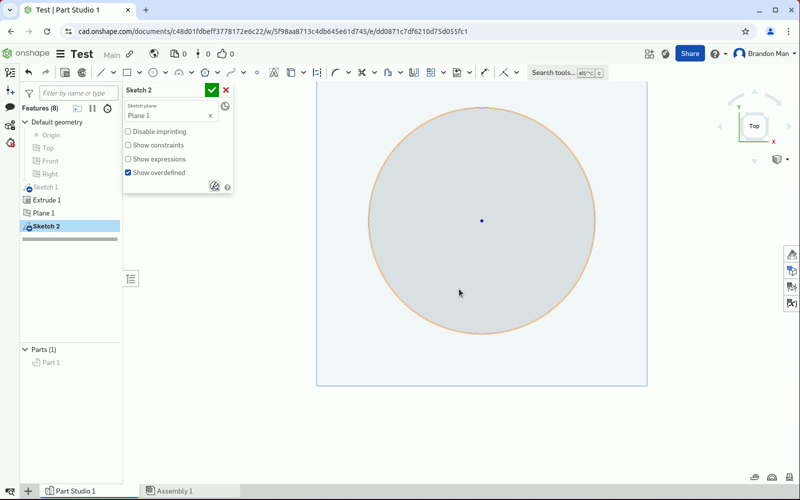
scroll(-6)
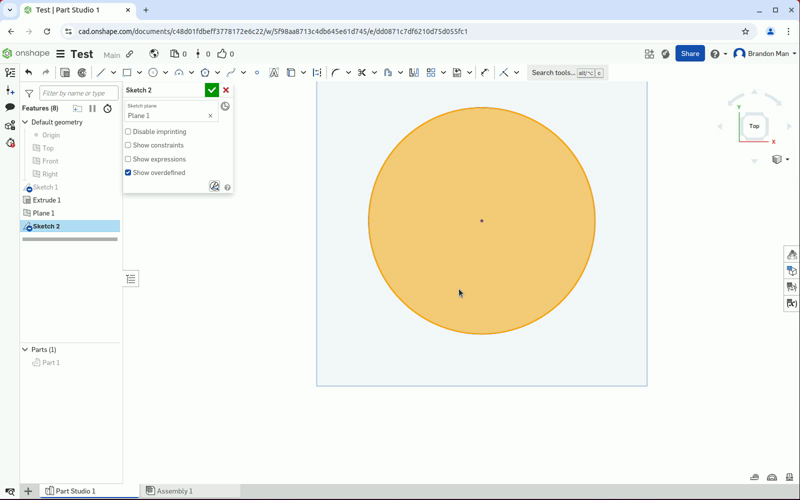
scroll(-6)
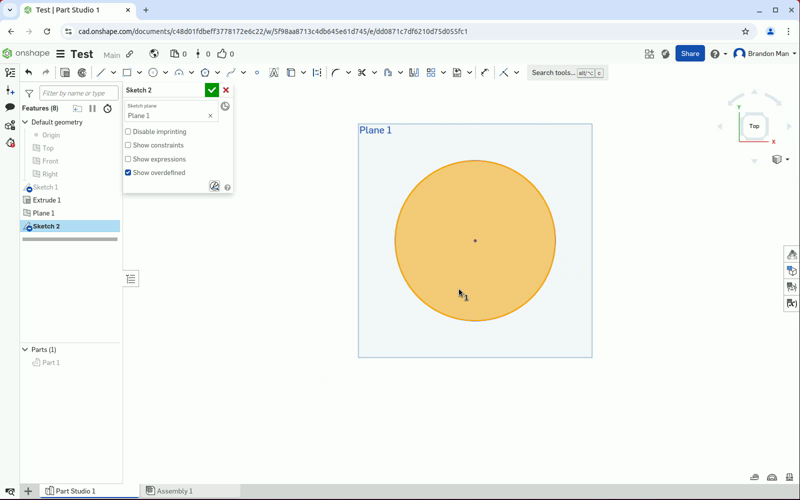
scroll(-6)
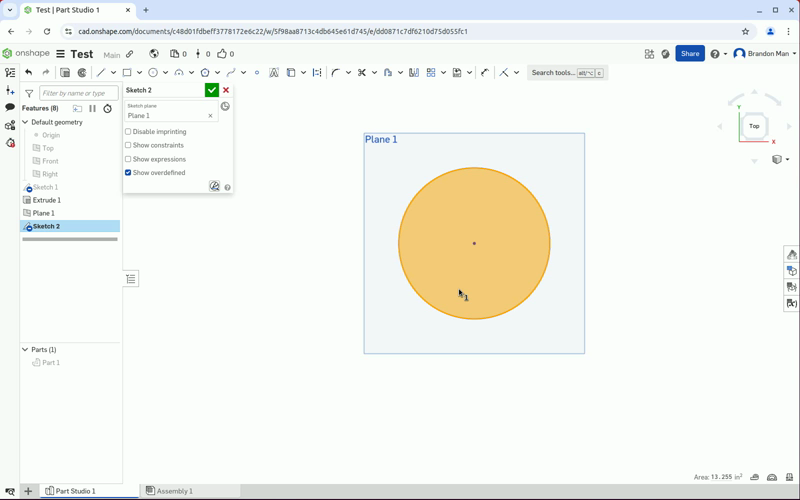
scroll(-6)
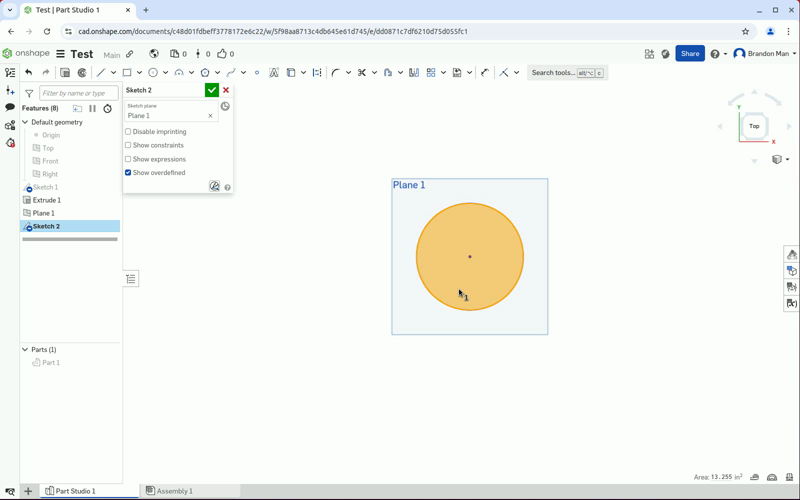
scroll(-6)
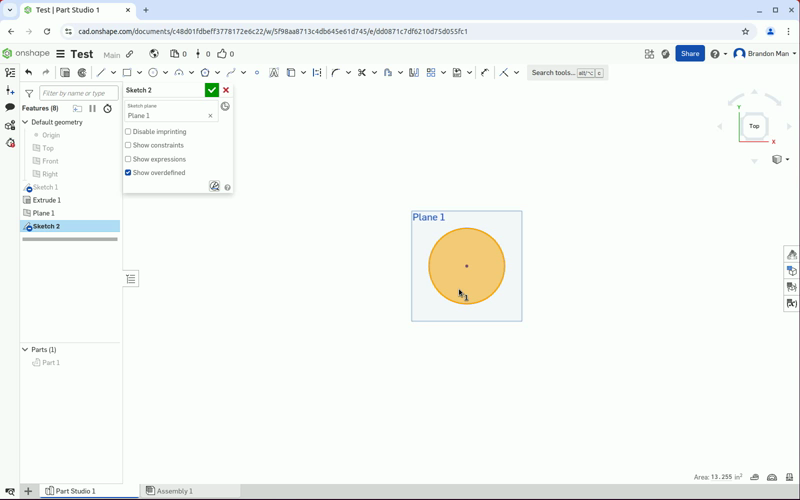
scroll(-6)
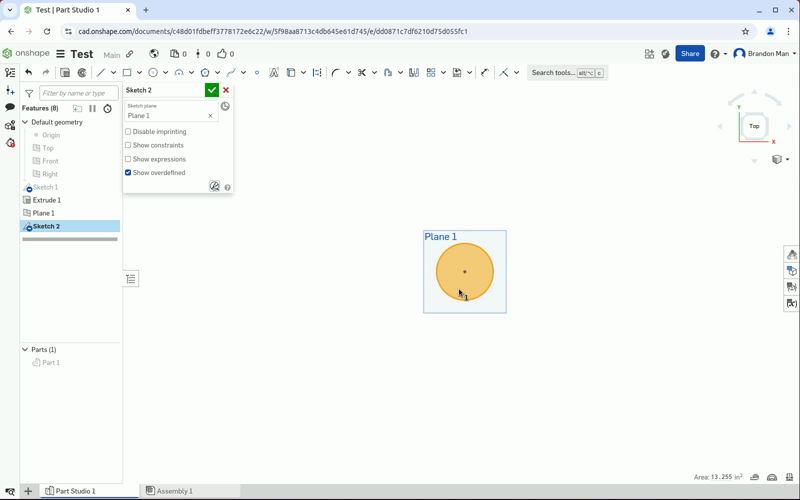
scroll(-6)
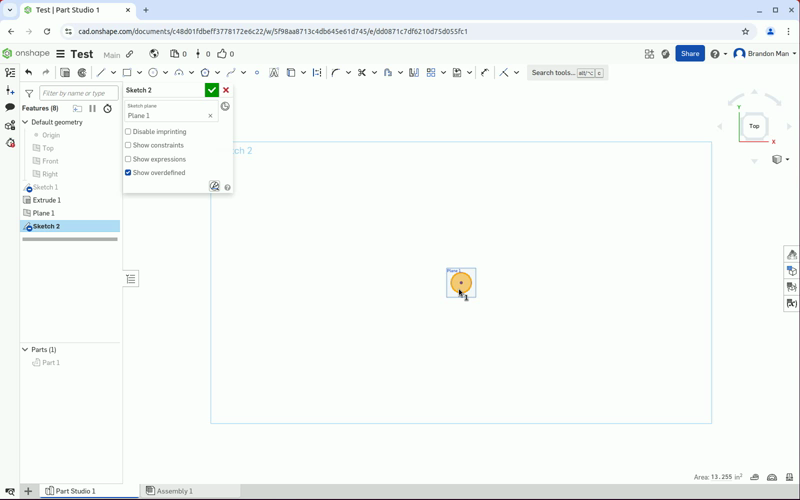
mouse_move(73, 352)
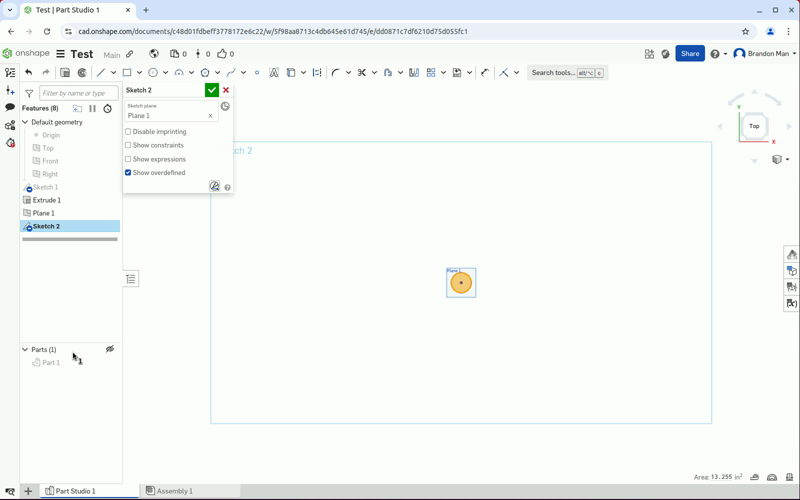
key(shift+y)
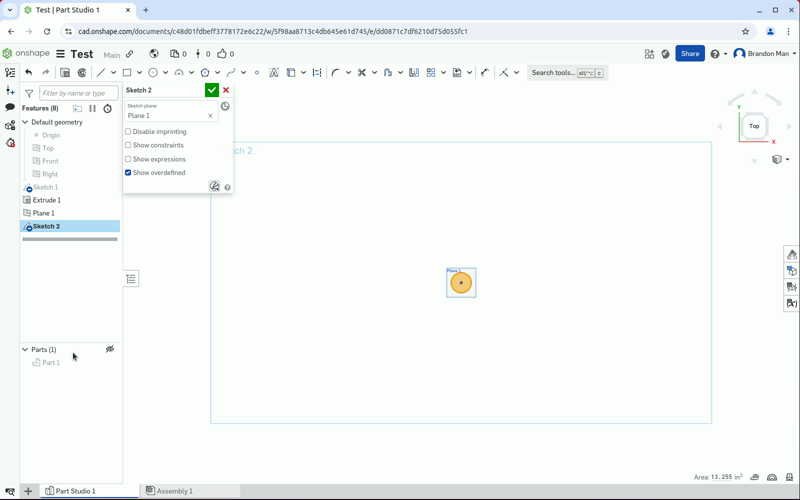
key(shift+e)
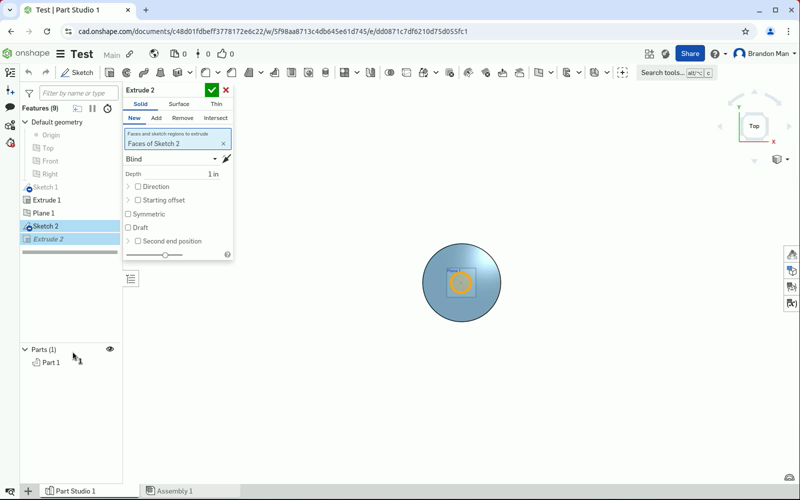
mouse_move(143, 106)
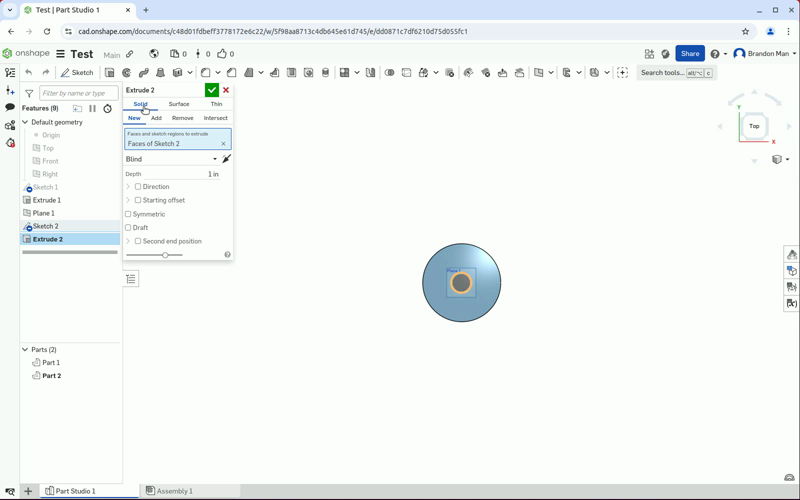
click(143, 106)
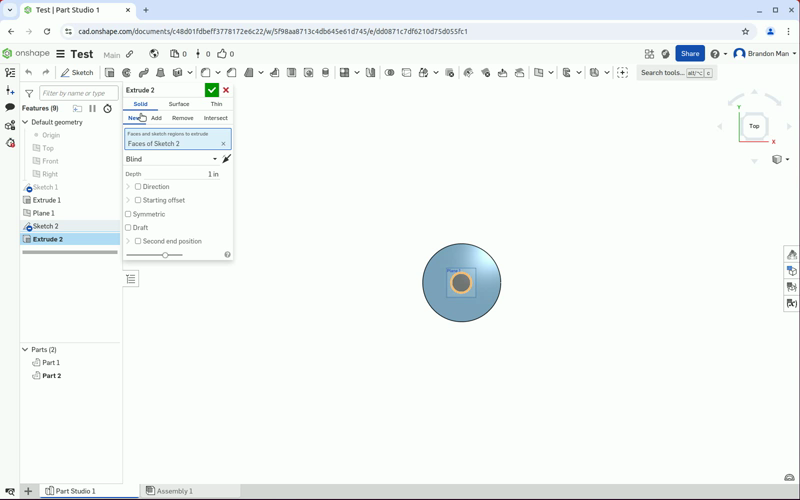
mouse_move(137, 120)
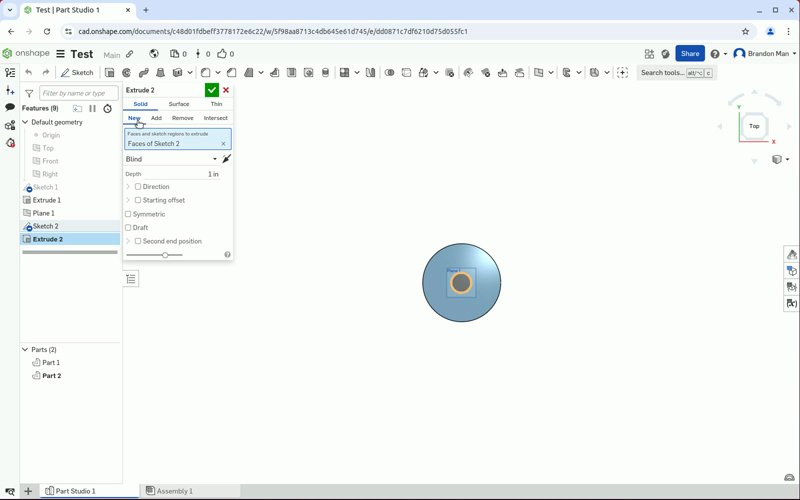
click(137, 120)
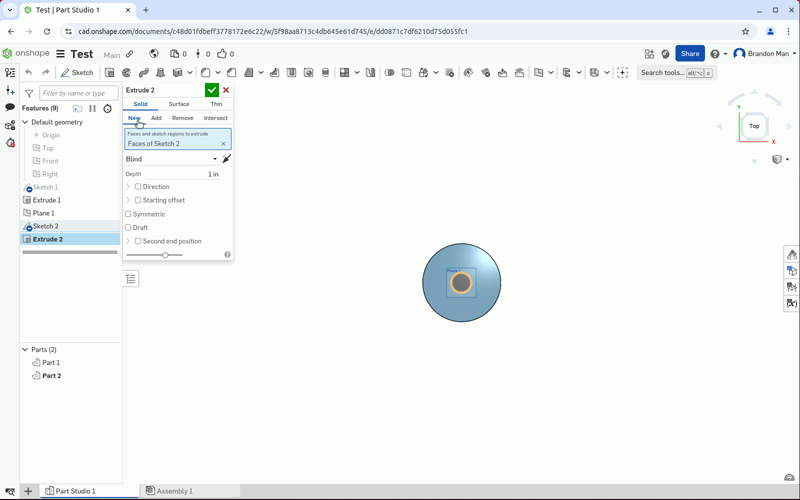
key(tab, 4)
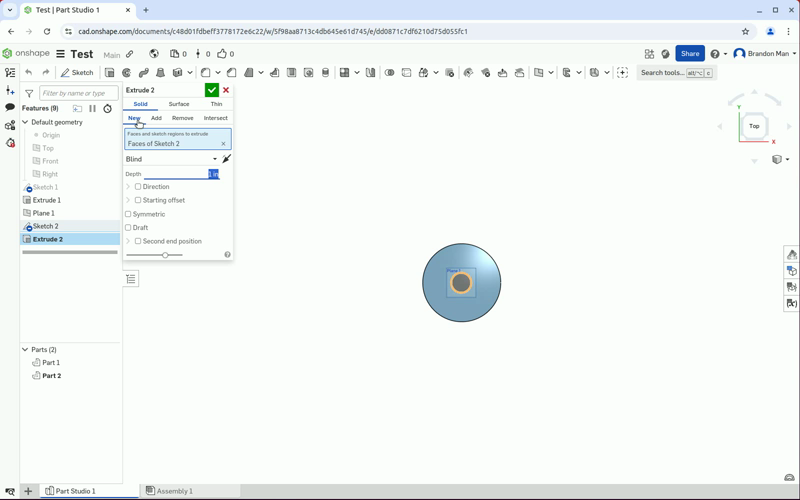
text(11.313)
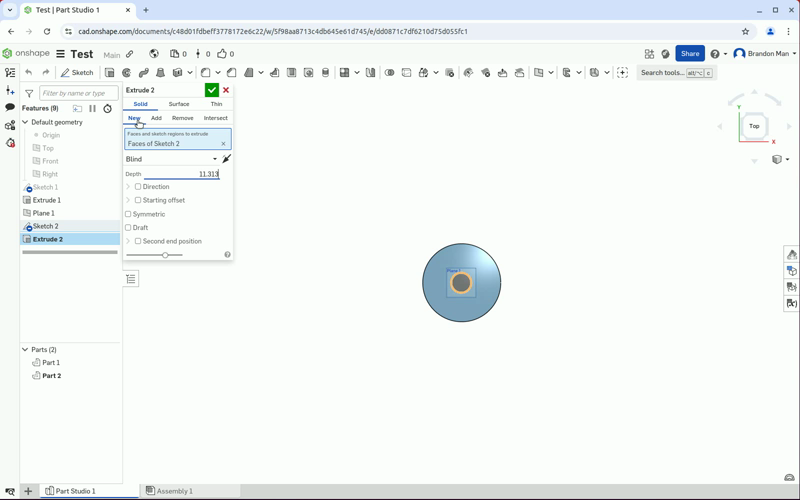
key(enter)
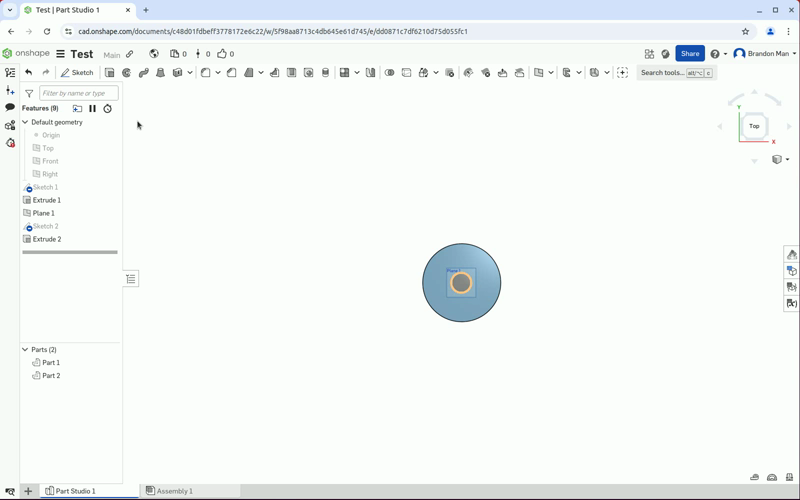
key(shift+h)
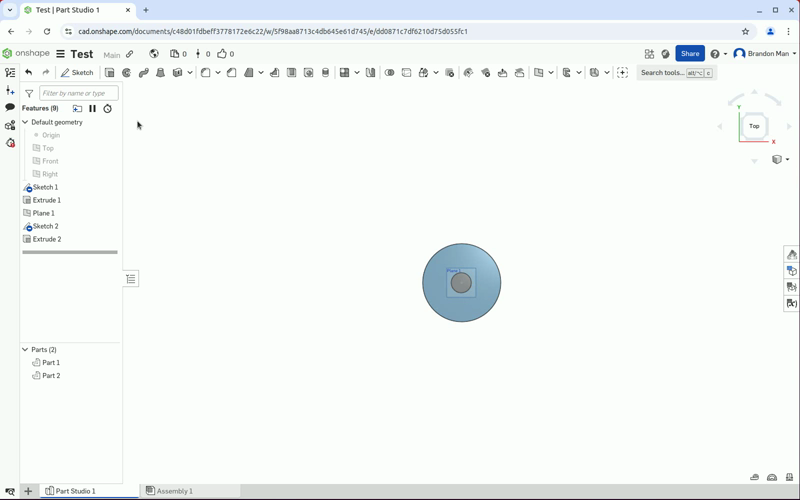
key(shift+h)
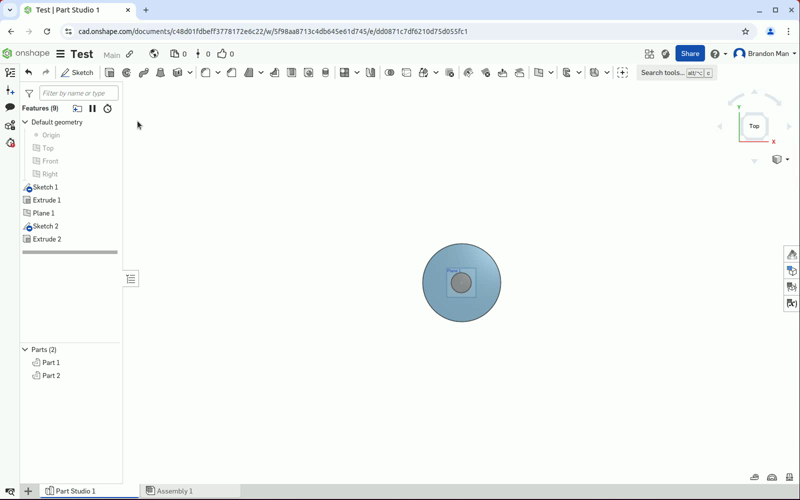
key(shift+7)
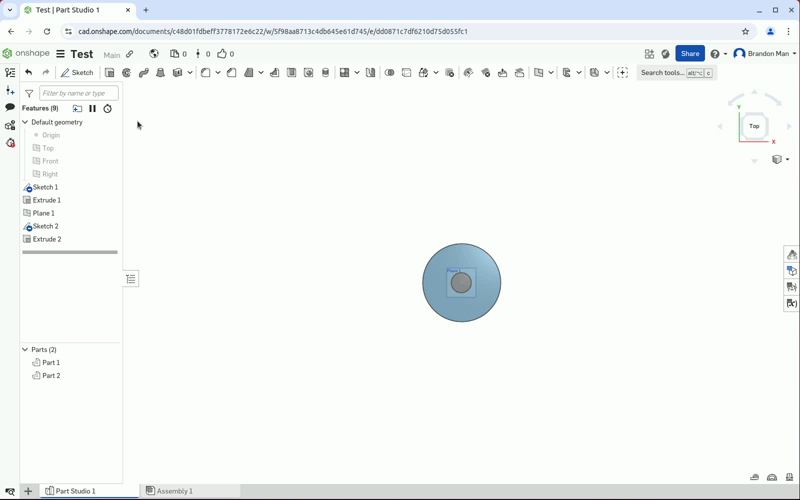
key(up, 3)
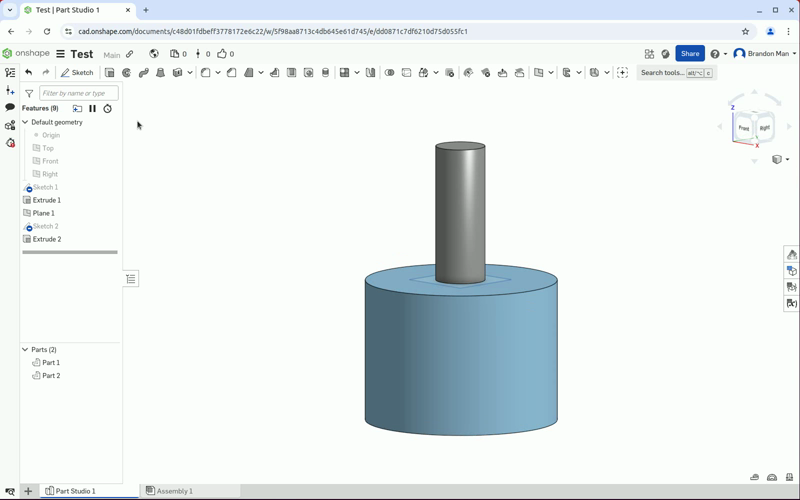
key(left, 3)
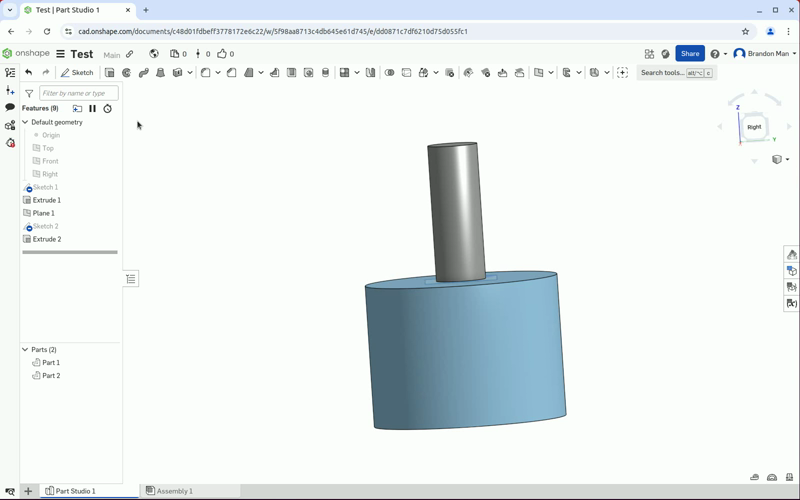
key(right, 3)
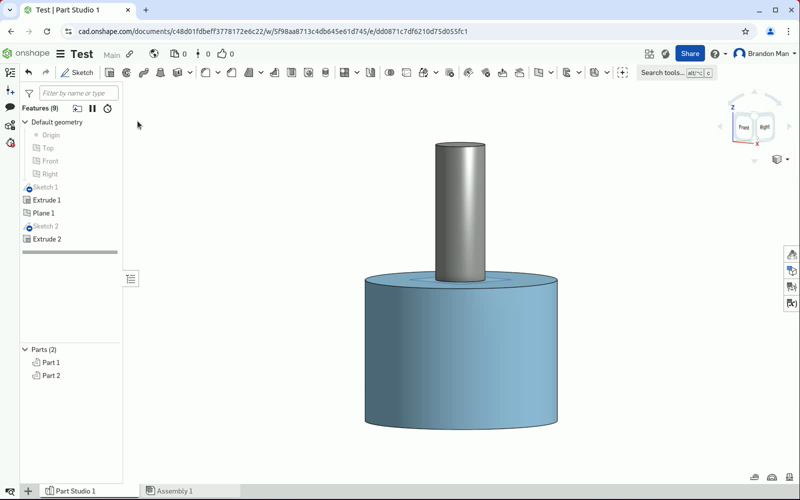
key(down, 3)
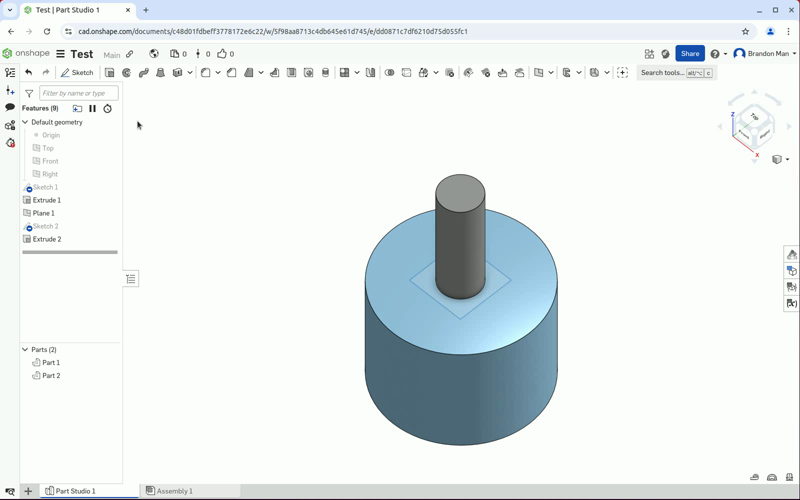
mouse_move(73, 189)
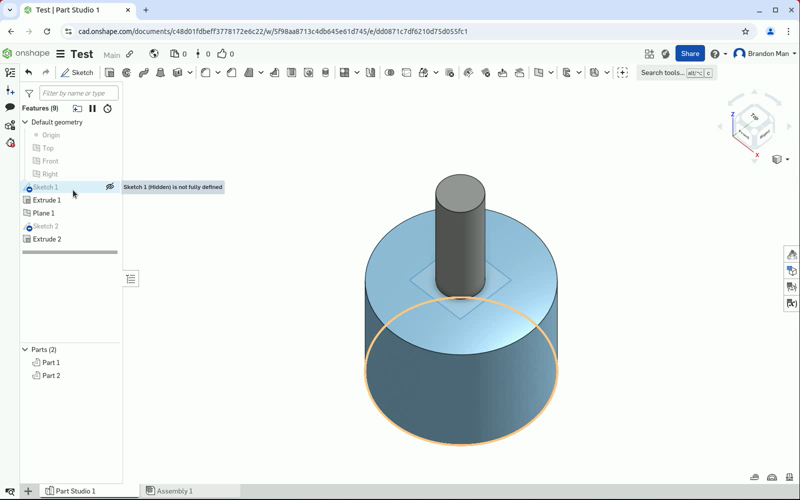
click(73, 189)